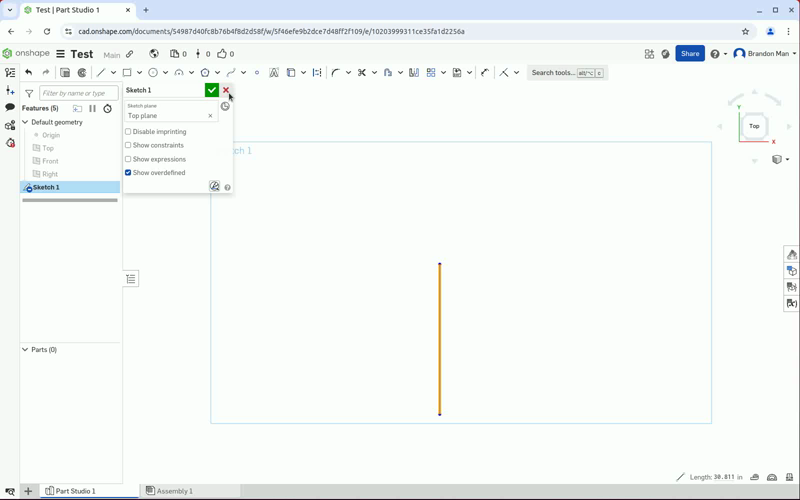
key(shift+h)
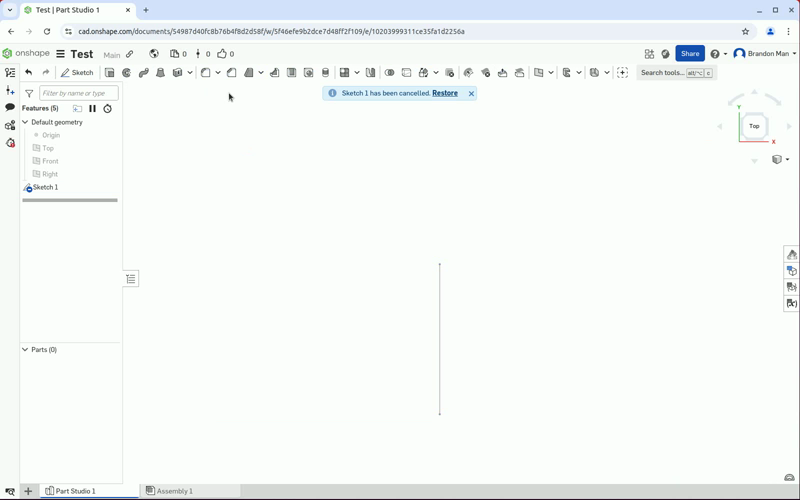
key(shift+s)
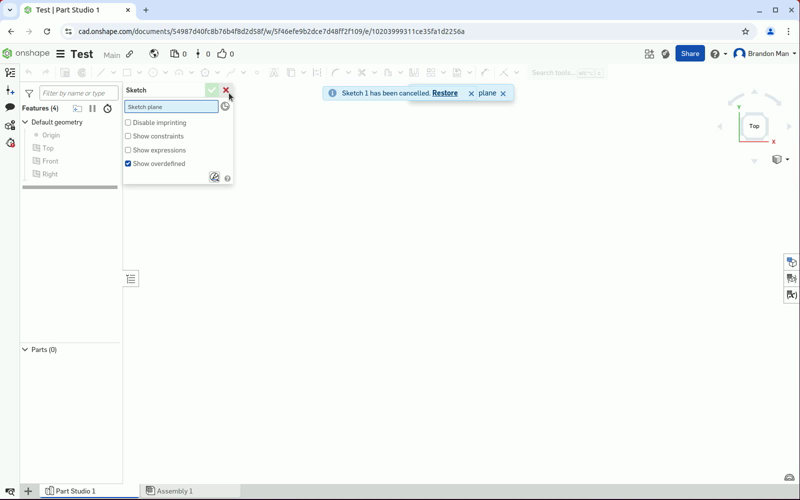
mouse_move(73, 150)
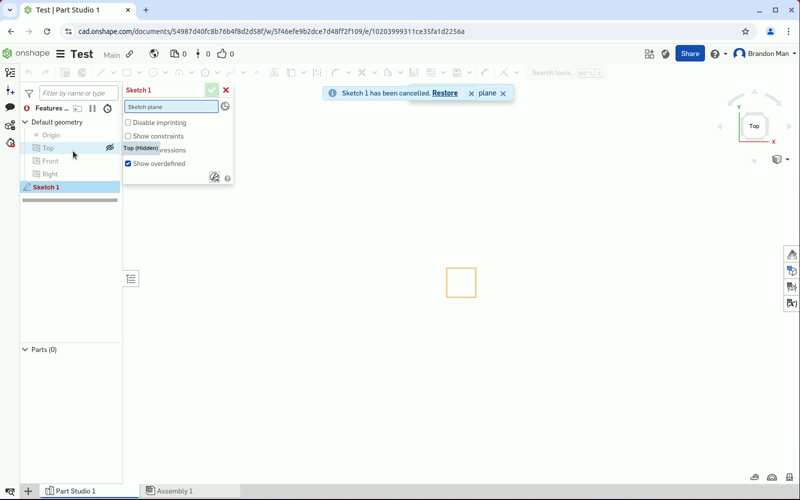
click(73, 150)
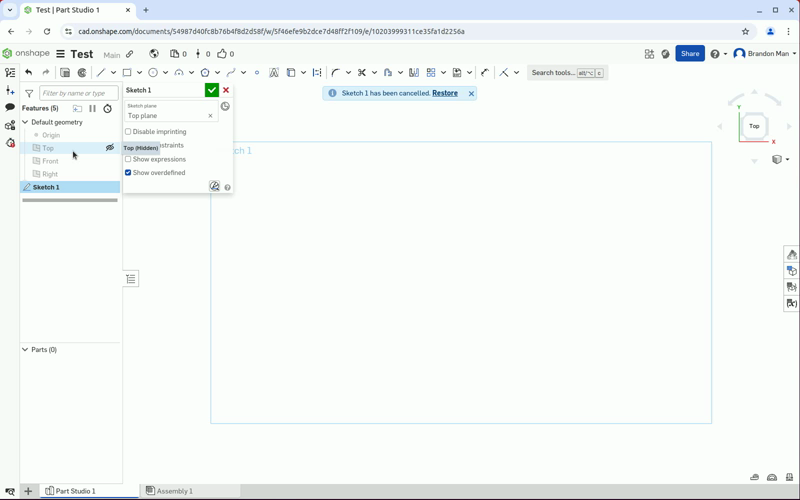
mouse_move(73, 352)
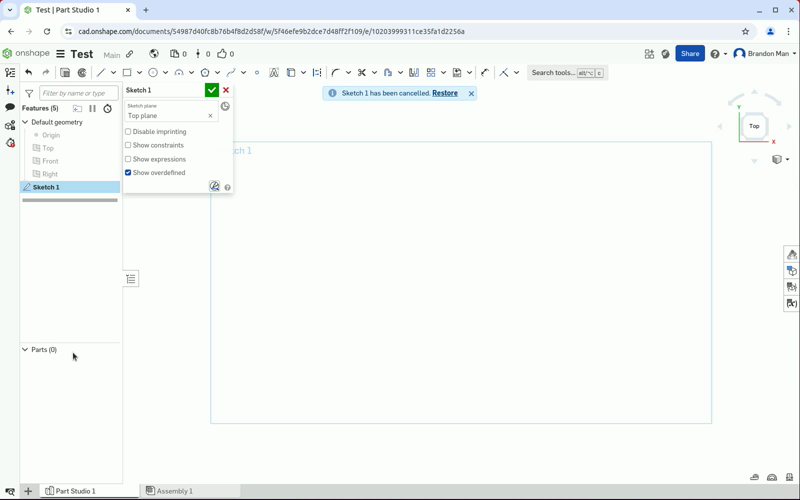
key(y)
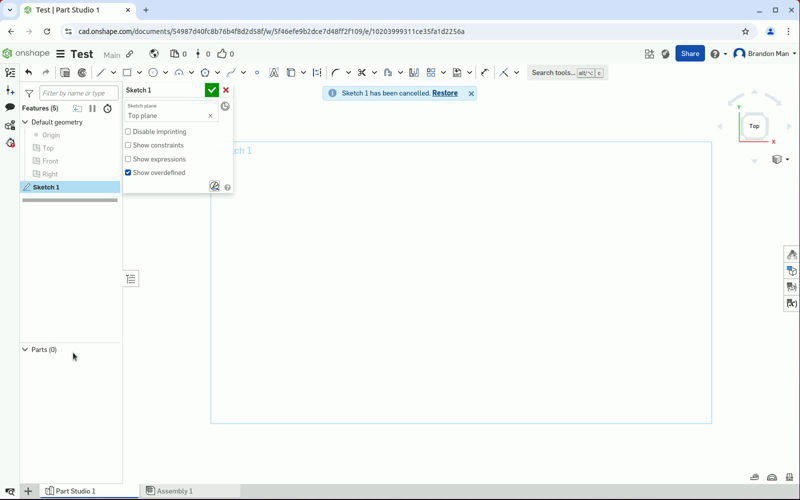
key(c)
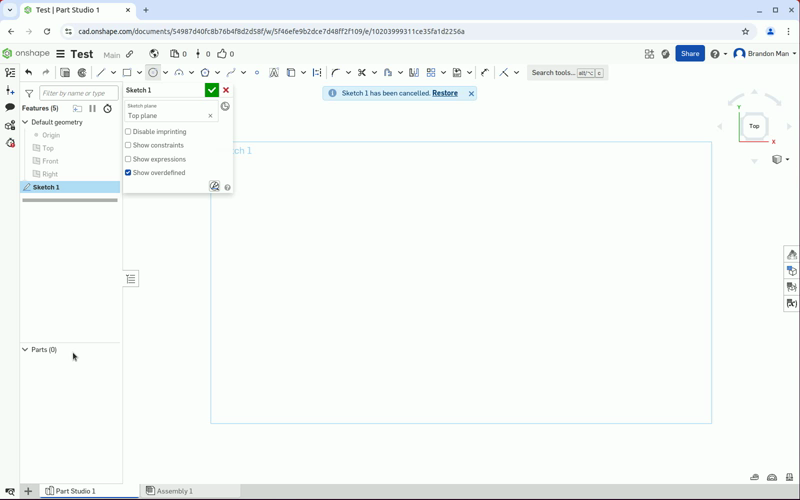
key_down(shift)
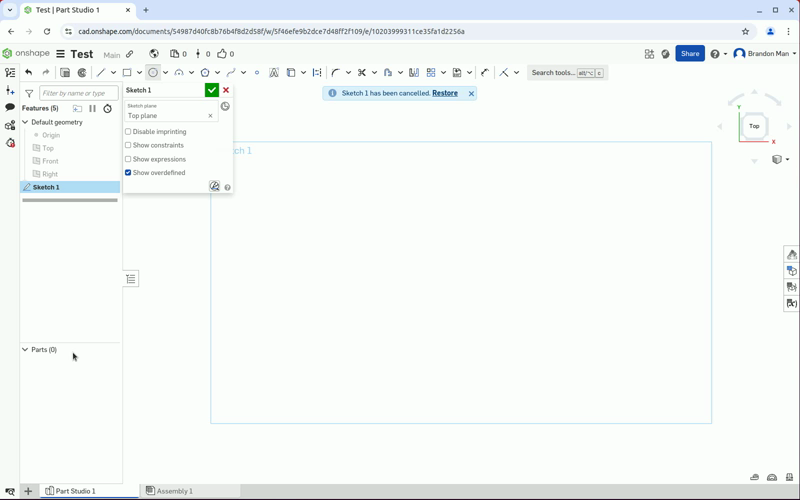
mouse_move(461, 282)
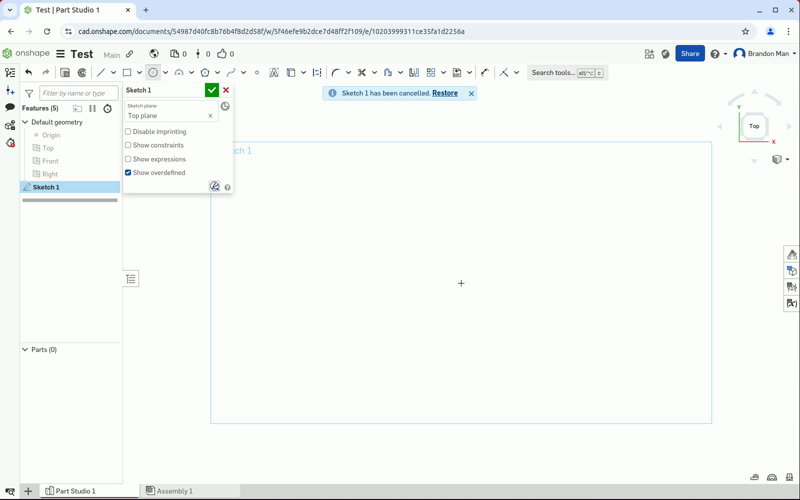
click(461, 282)
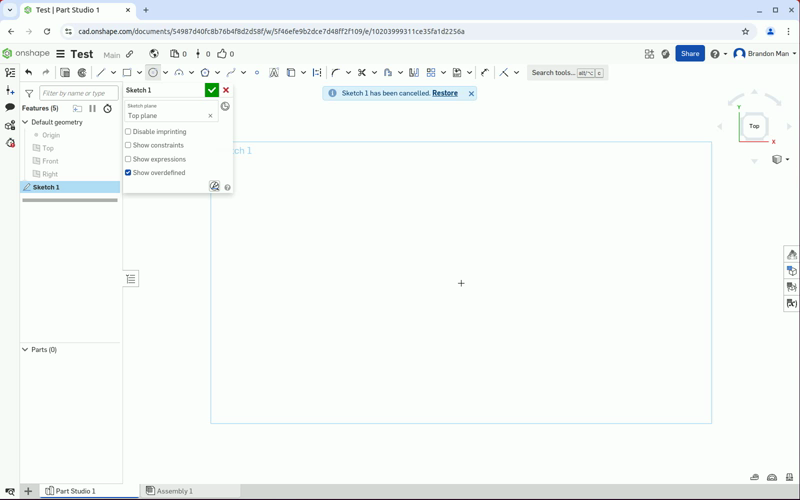
key_up(shift)
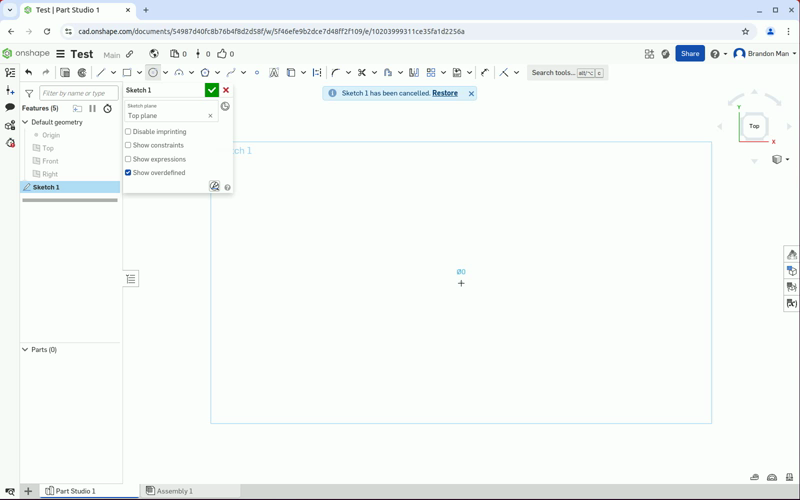
mouse_move(574, 282)
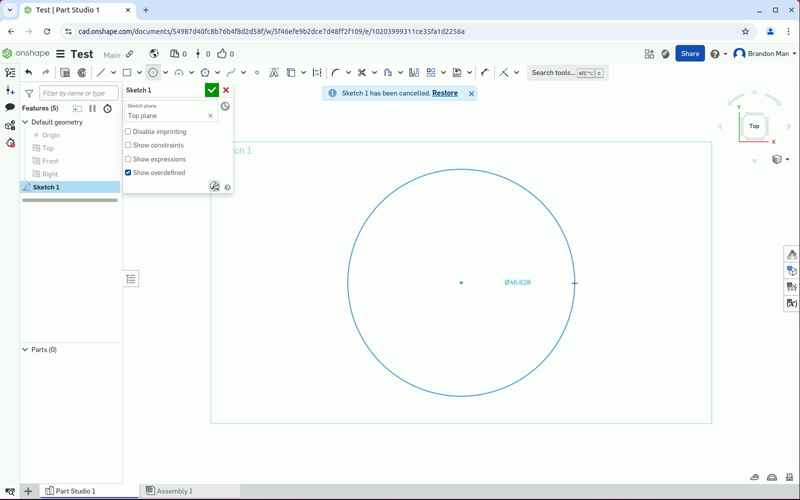
click(574, 282)
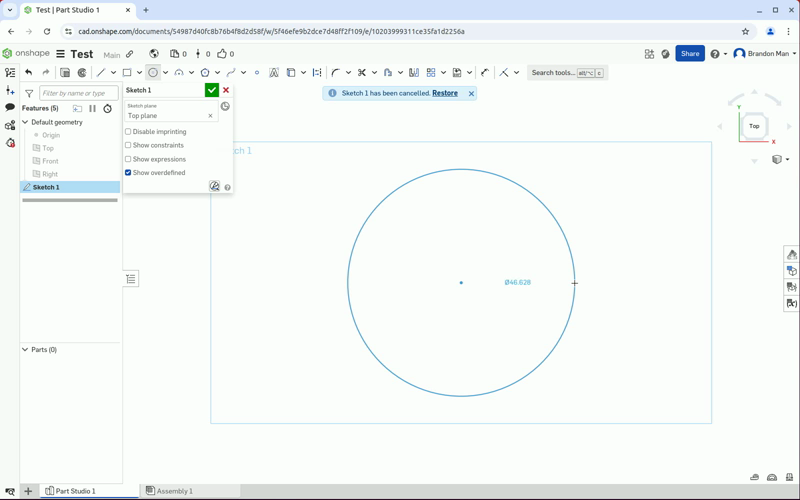
key(esc)
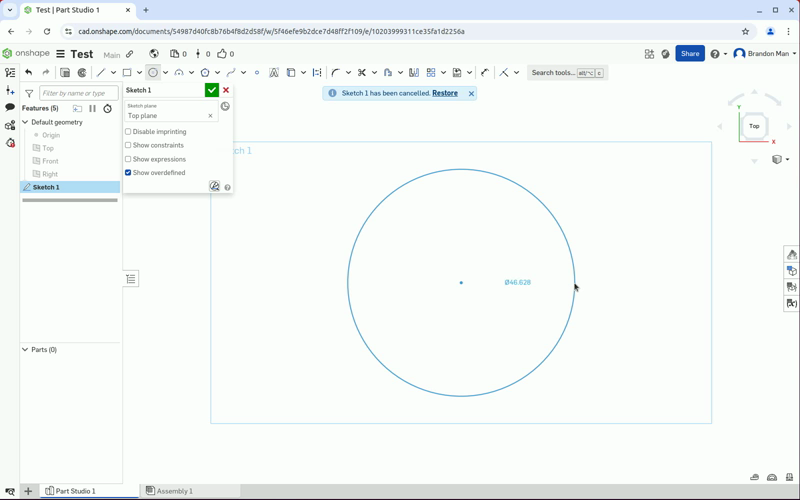
key(c)
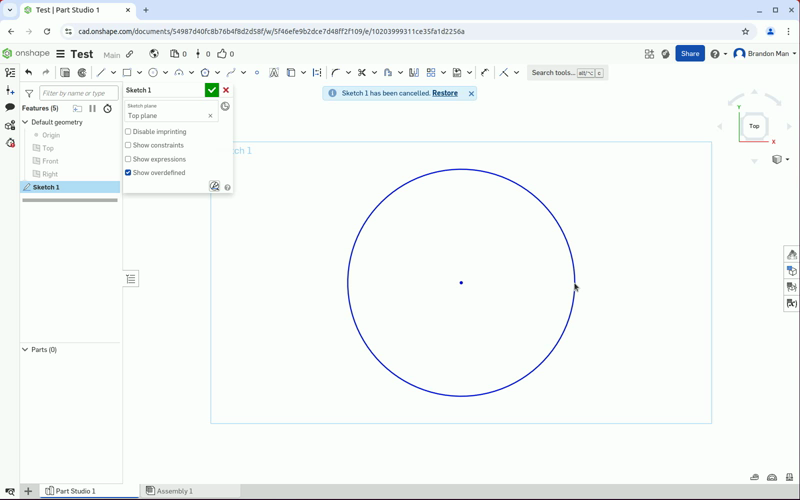
key_down(shift)
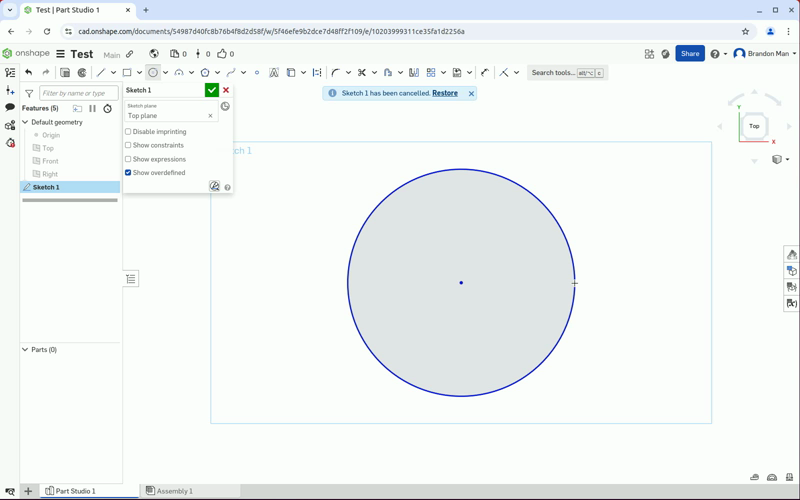
mouse_move(461, 282)
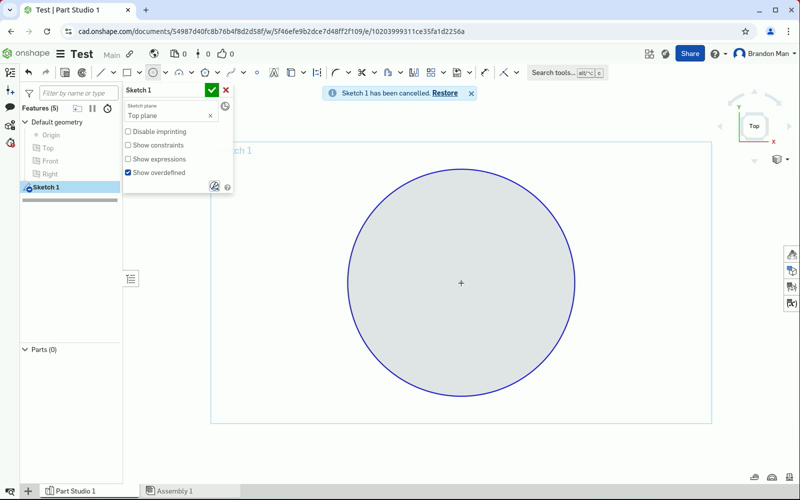
click(461, 282)
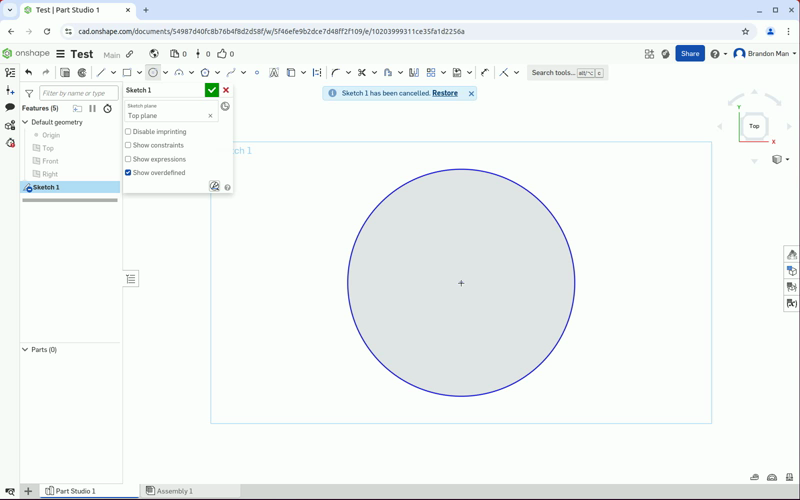
key_up(shift)
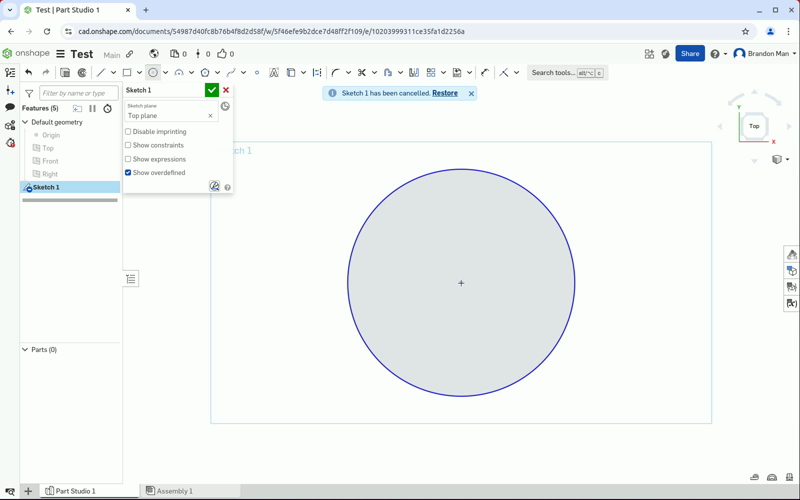
mouse_move(562, 282)
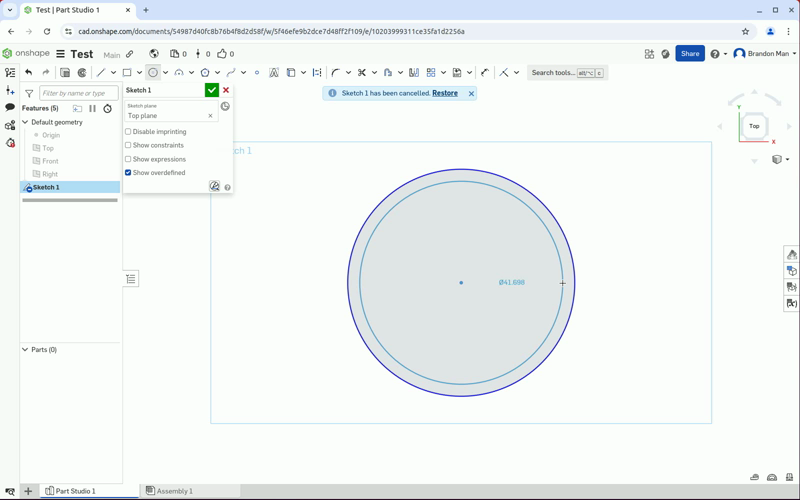
click(562, 282)
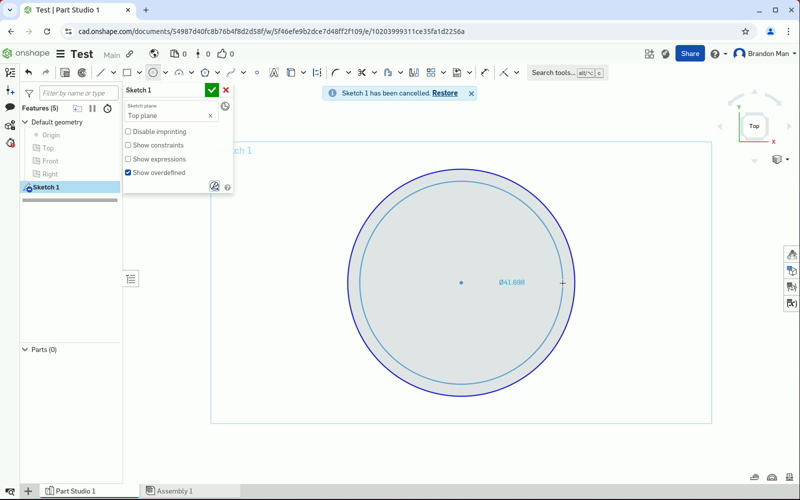
key(esc)
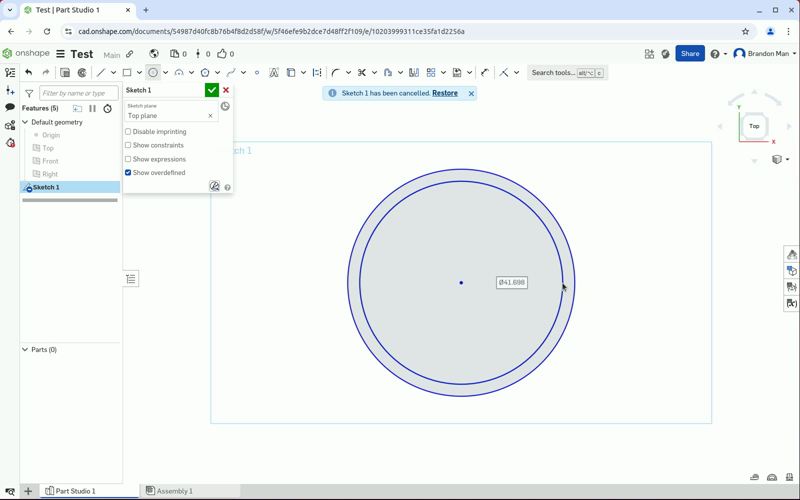
mouse_move(362, 242)
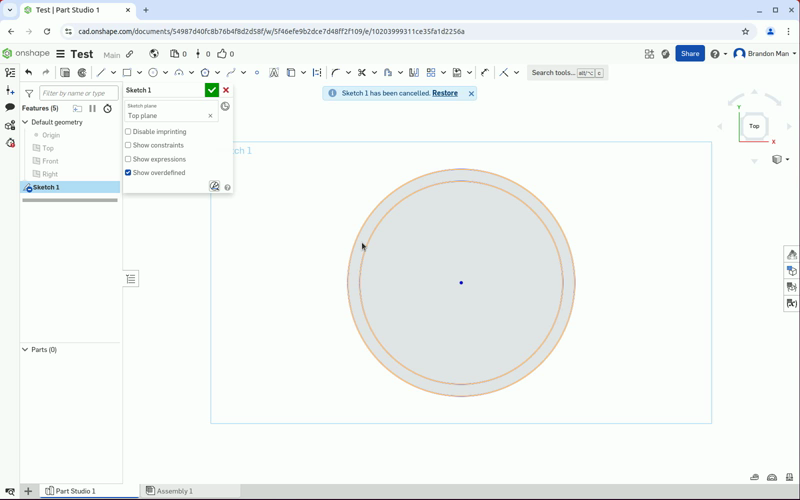
click(362, 242)
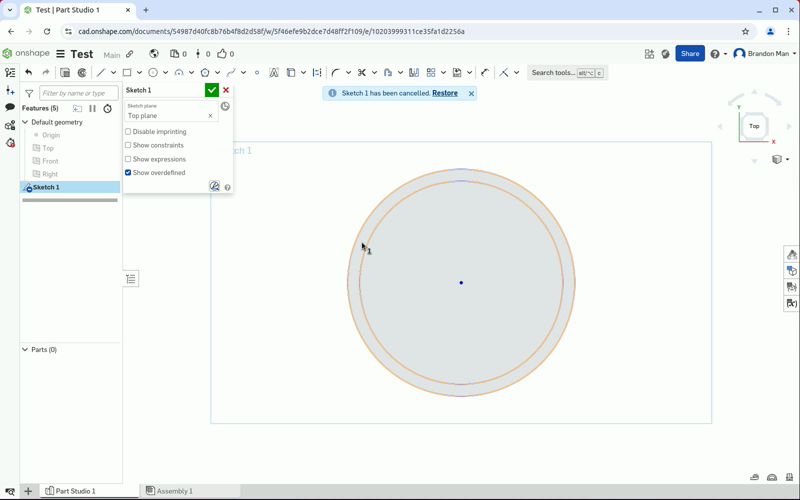
mouse_move(73, 352)
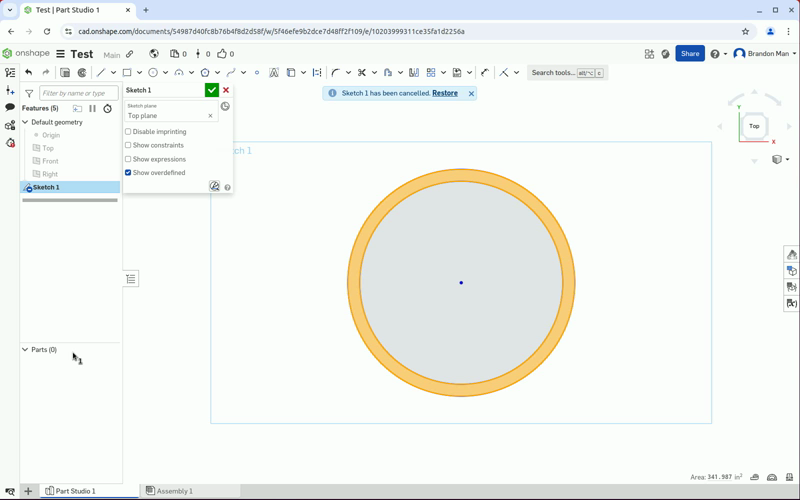
key(shift+y)
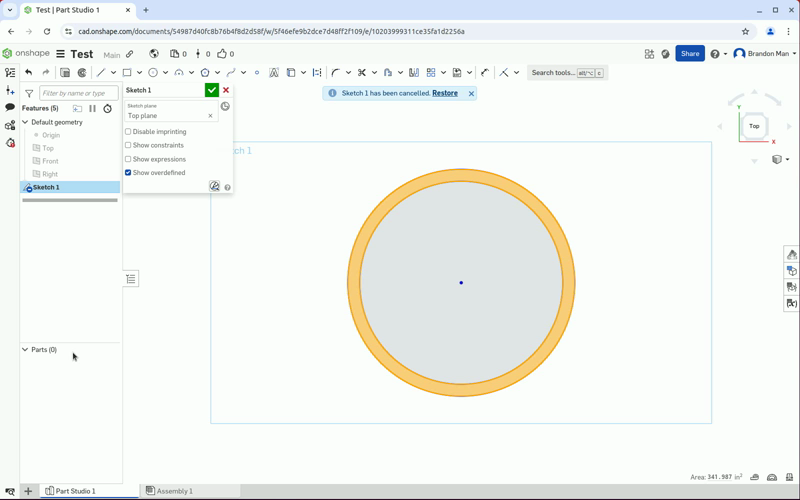
key(shift+e)
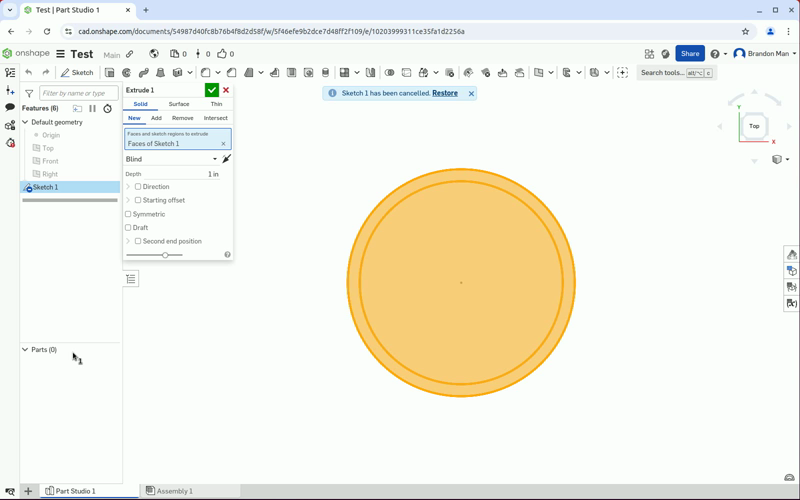
mouse_move(143, 106)
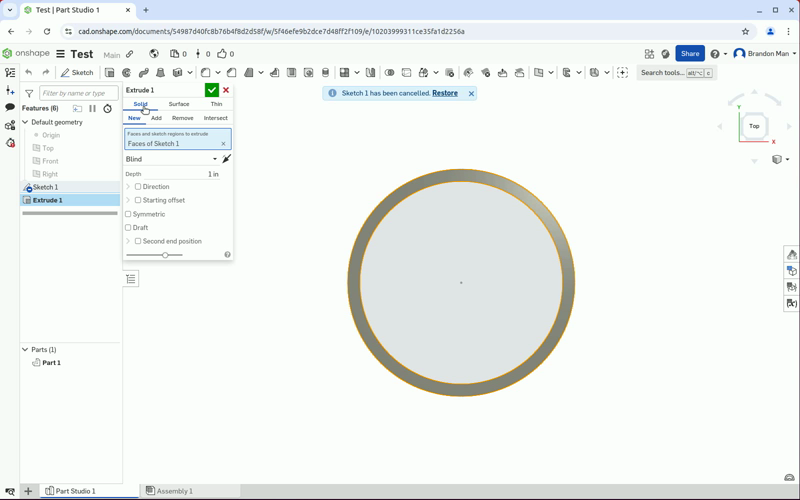
click(143, 106)
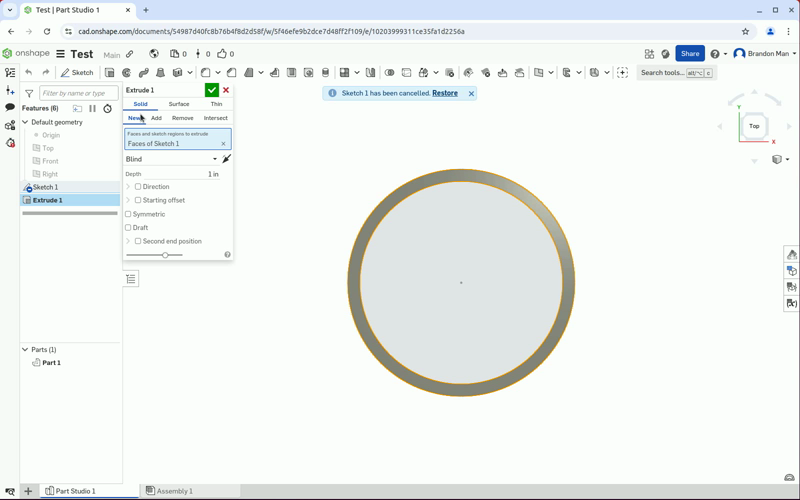
mouse_move(137, 120)
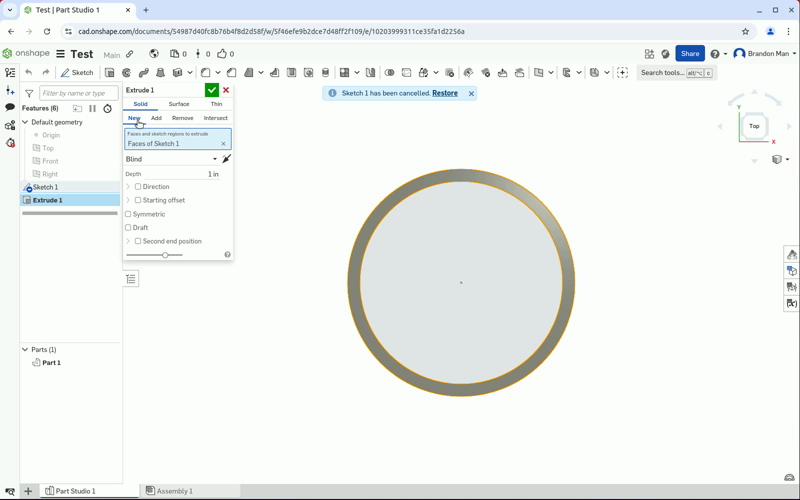
click(137, 120)
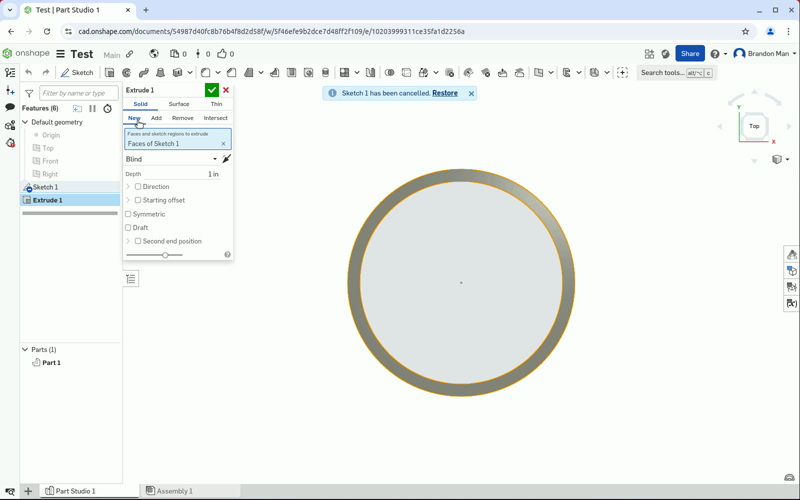
key(tab, 4)
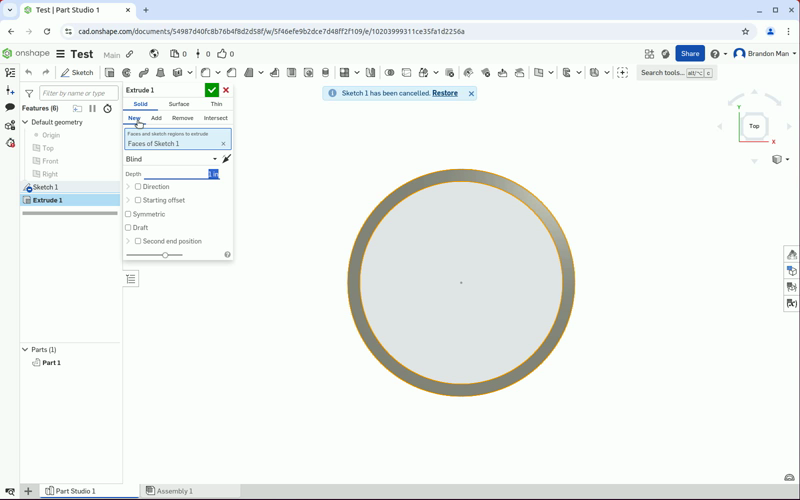
text(10.351)
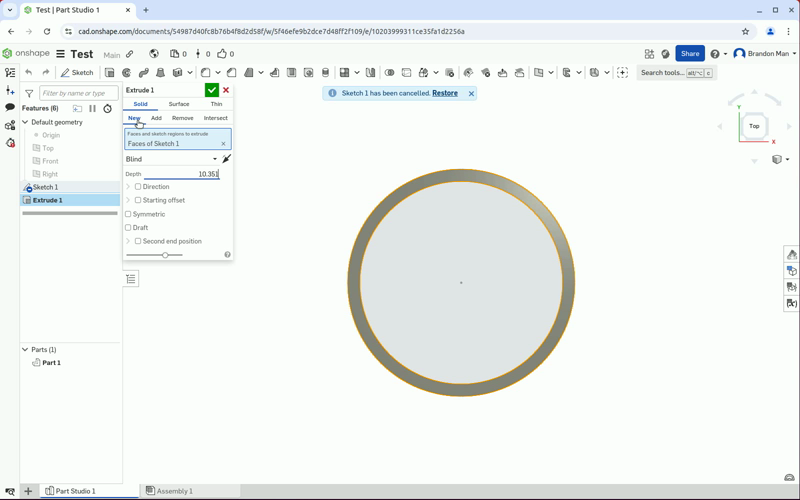
key(enter)
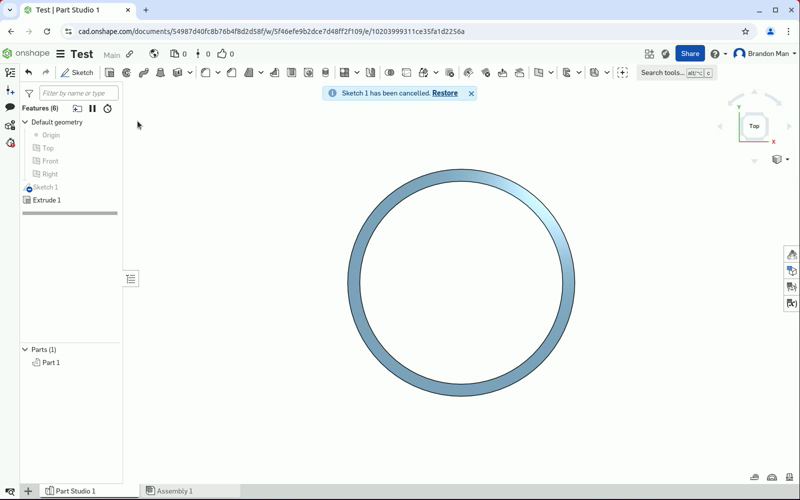
key(shift+h)
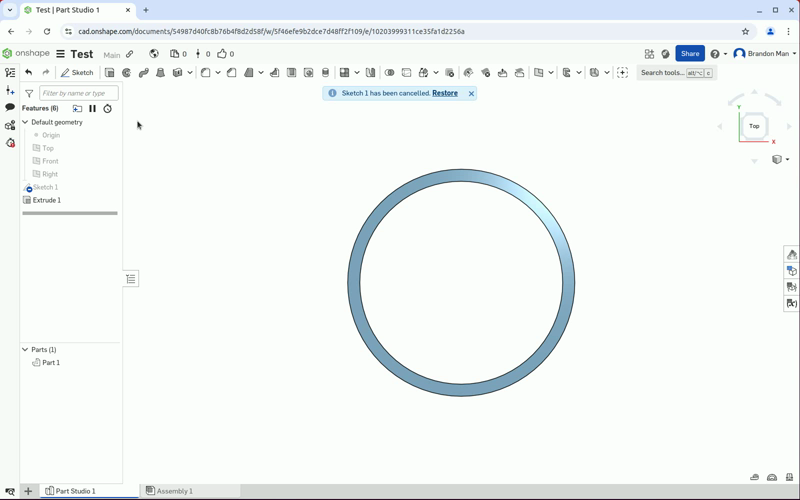
key(shift+h)
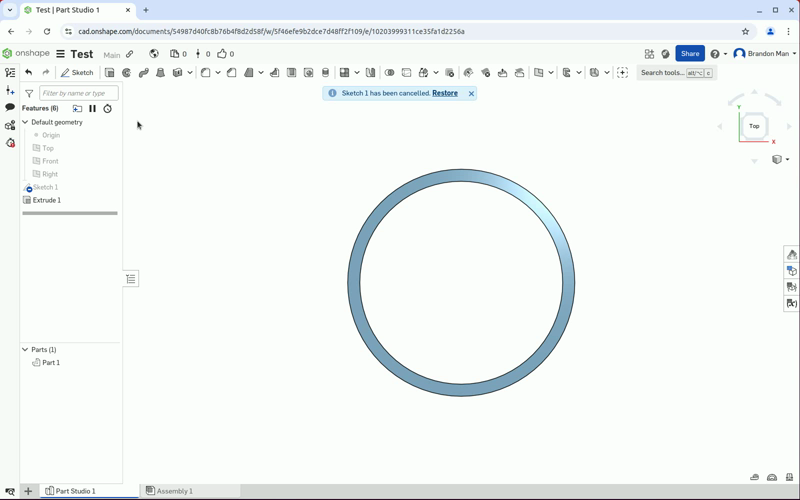
mouse_move(73, 189)
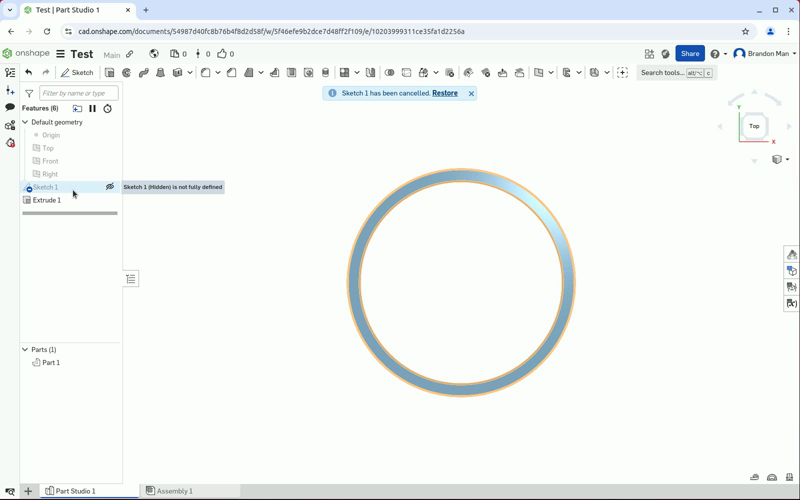
click(73, 189)
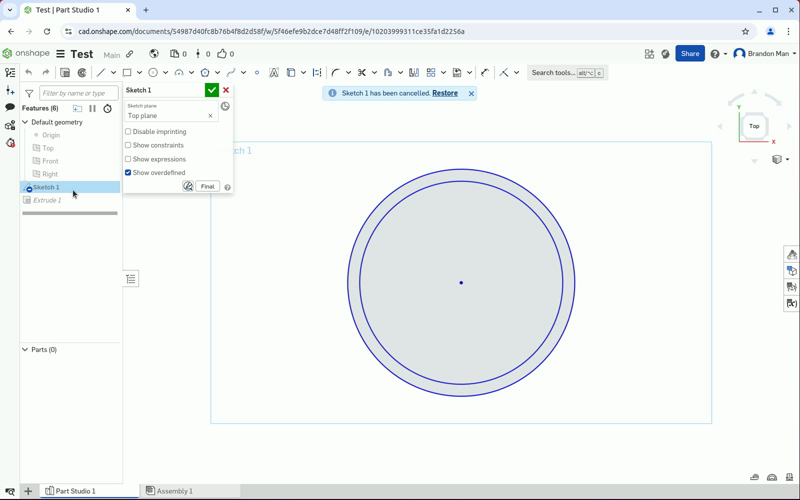
mouse_move(229, 92)
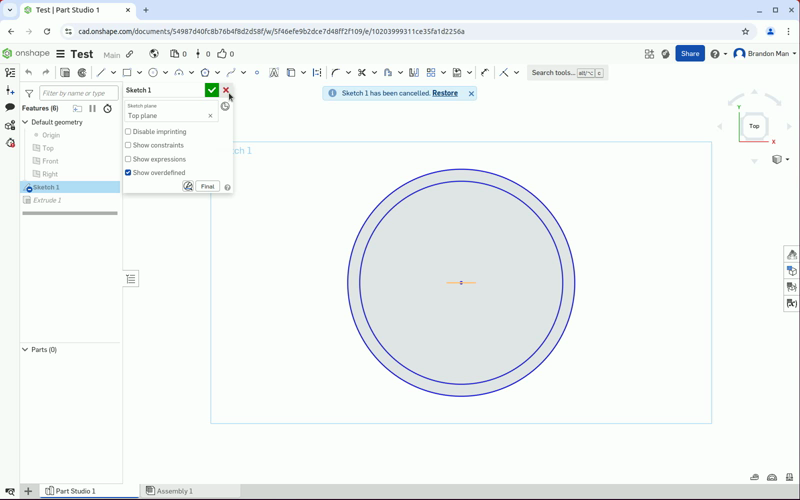
click(229, 92)
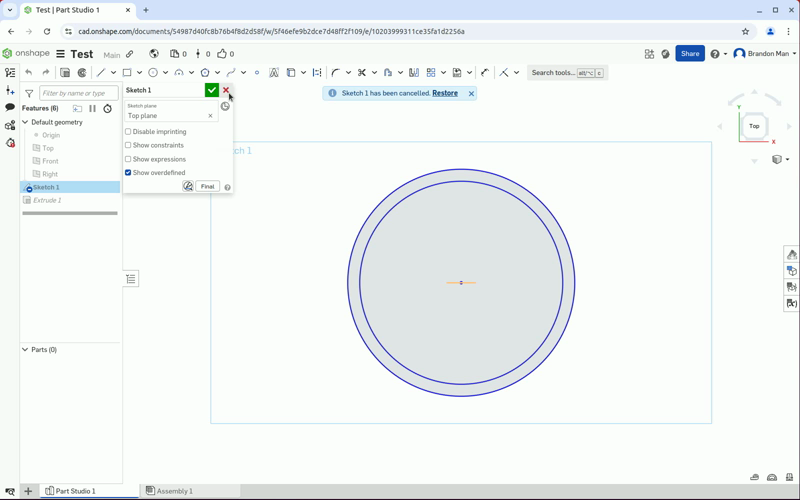
key(shift+s)
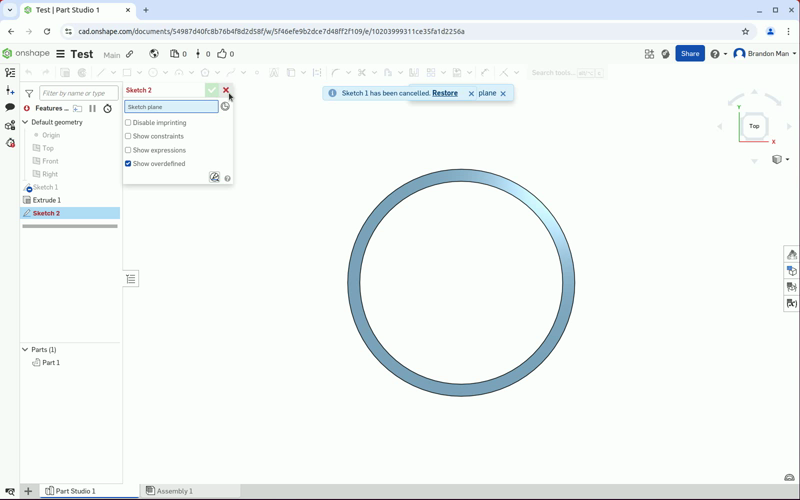
mouse_move(73, 150)
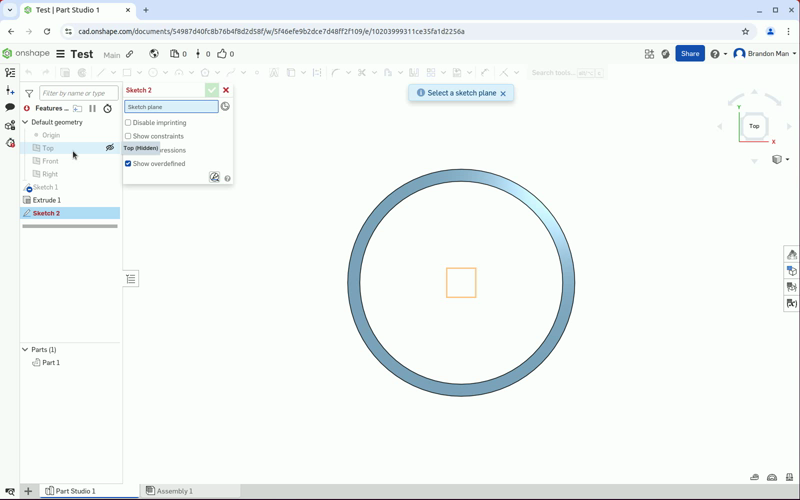
click(73, 150)
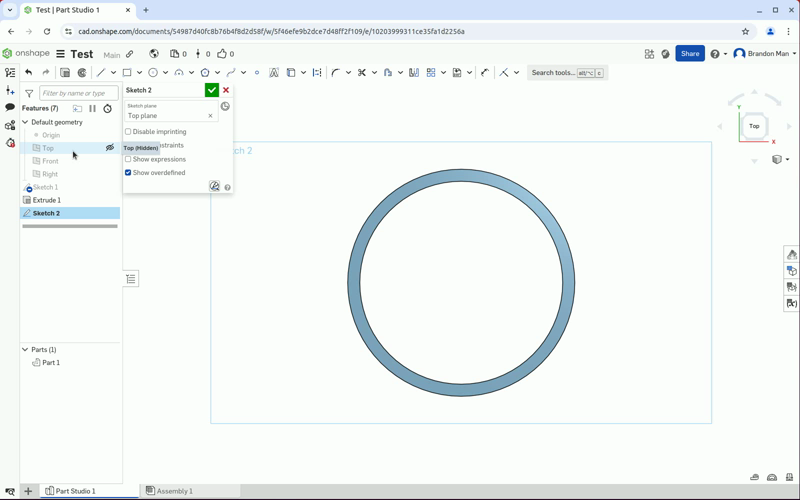
mouse_move(73, 352)
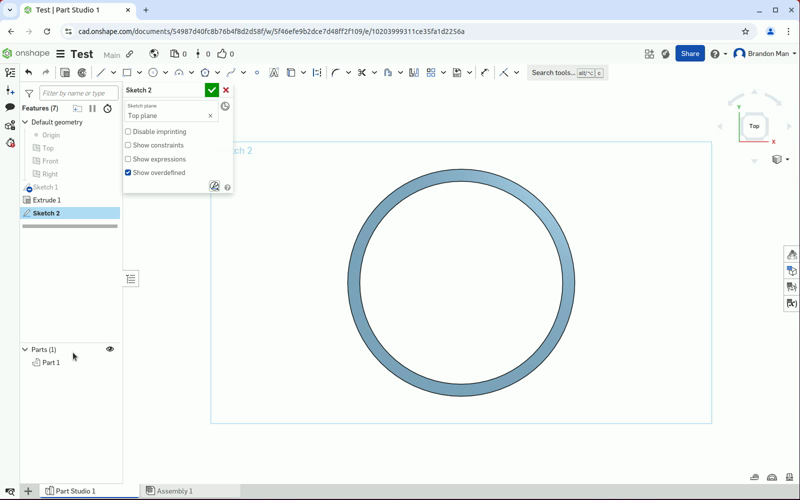
key(y)
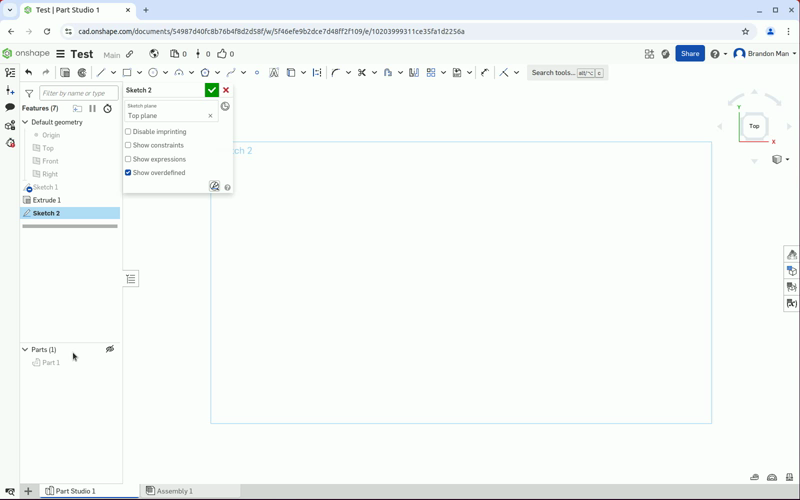
key(c)
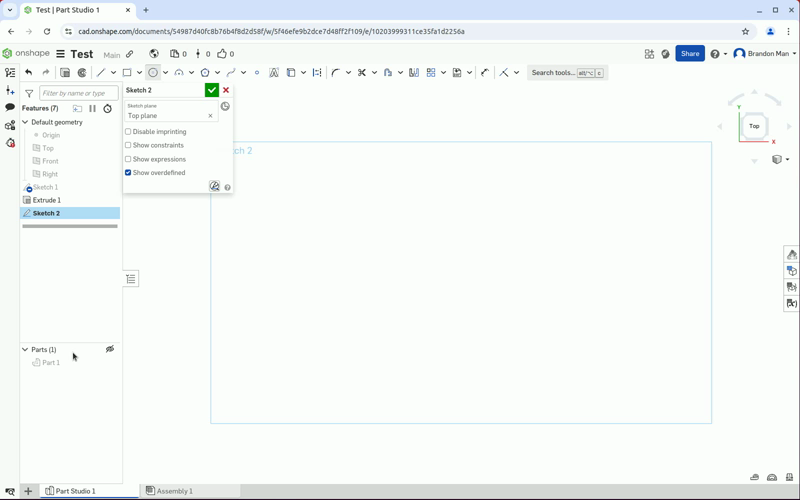
key_down(shift)
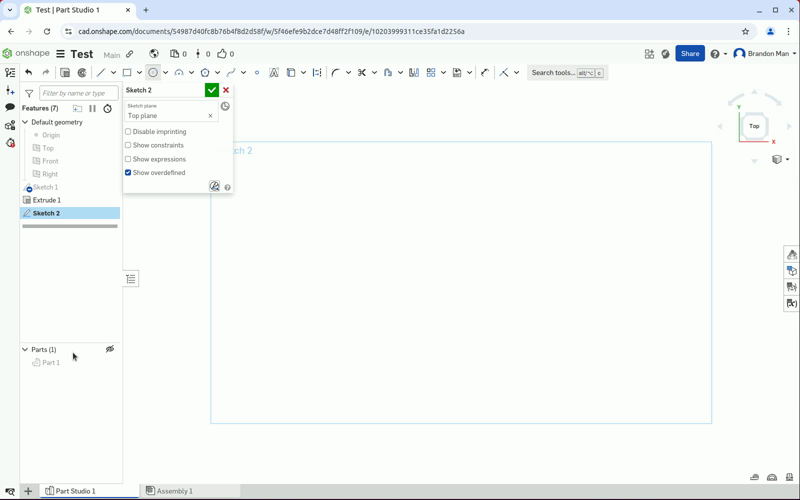
mouse_move(461, 282)
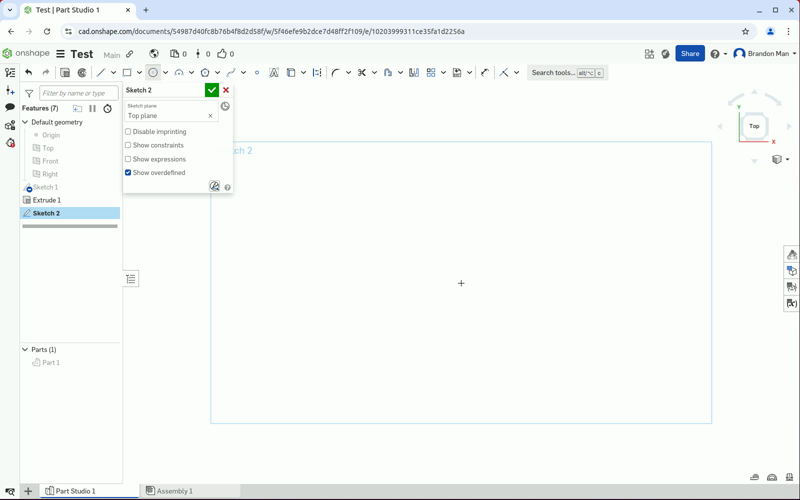
click(461, 282)
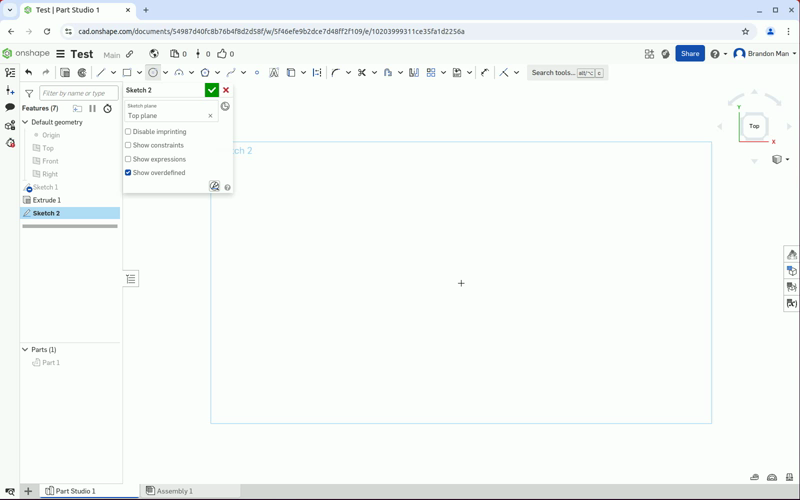
key_up(shift)
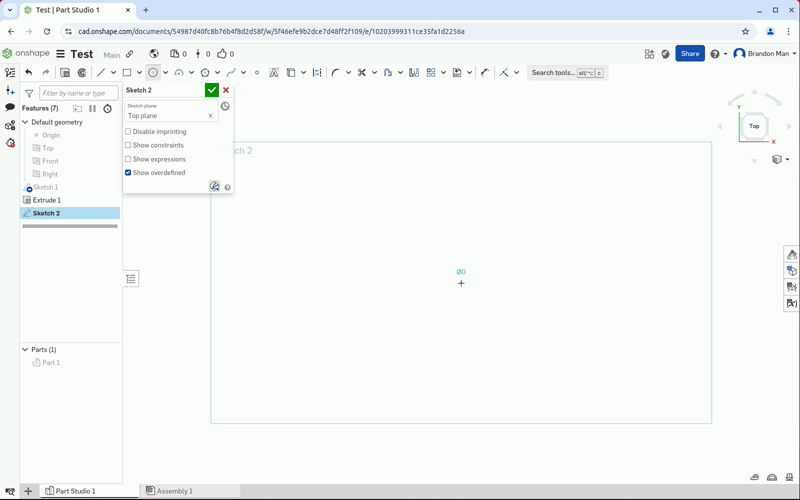
mouse_move(564, 282)
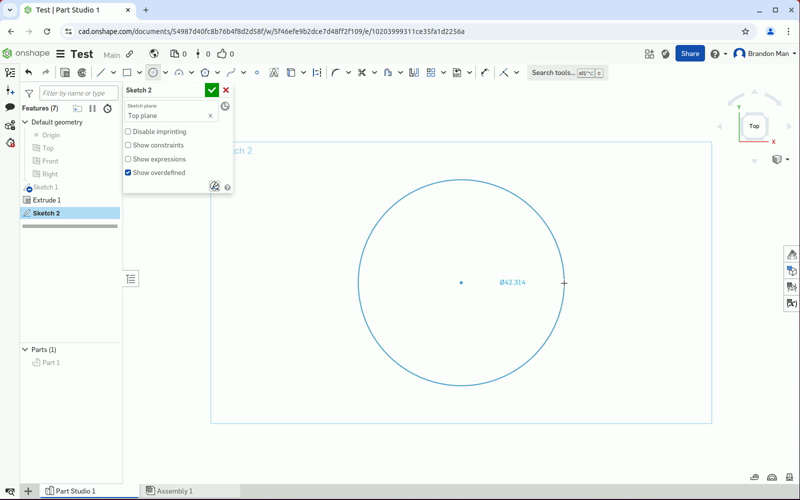
click(564, 282)
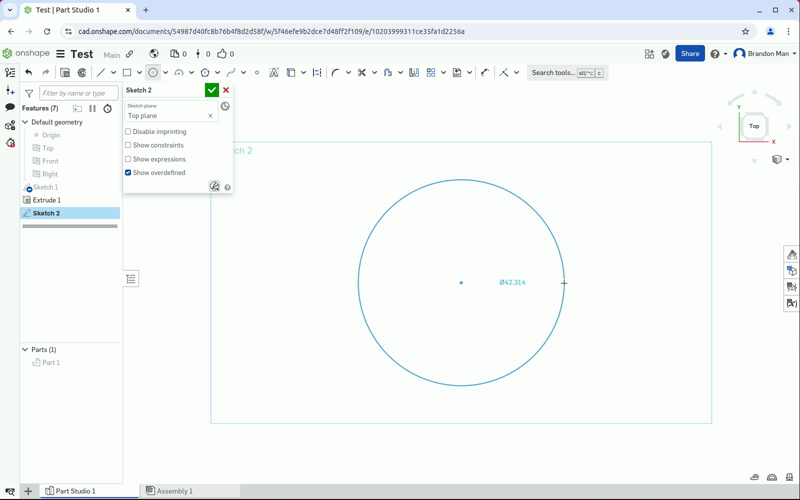
key(esc)
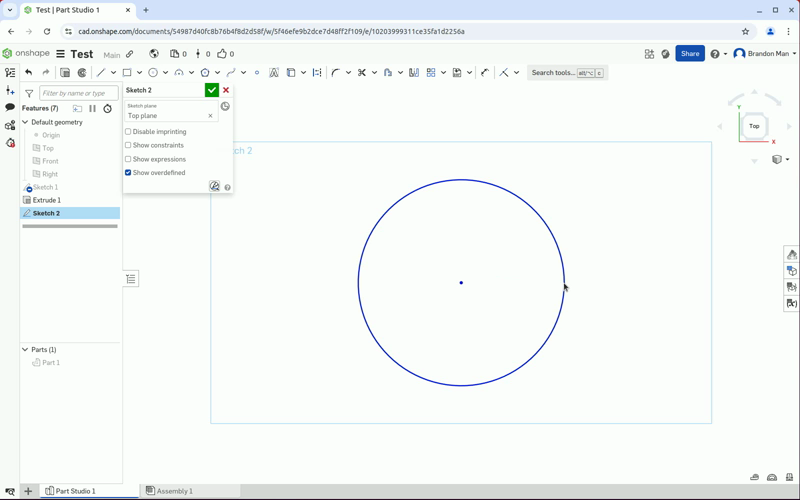
mouse_move(458, 315)
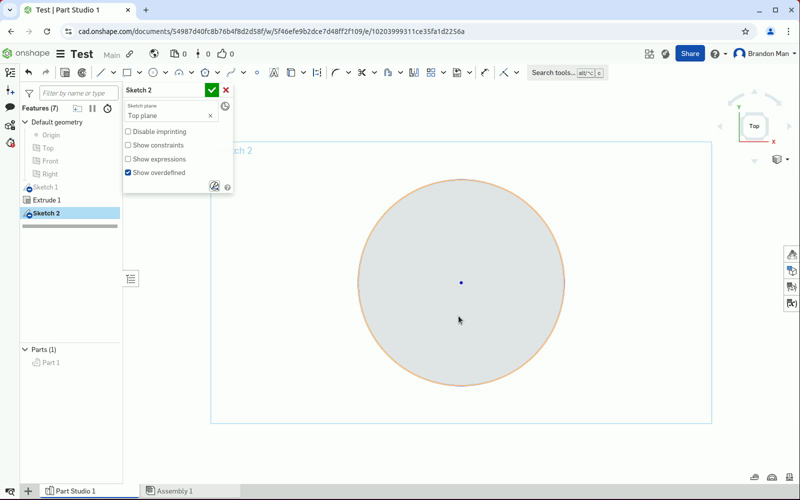
click(458, 315)
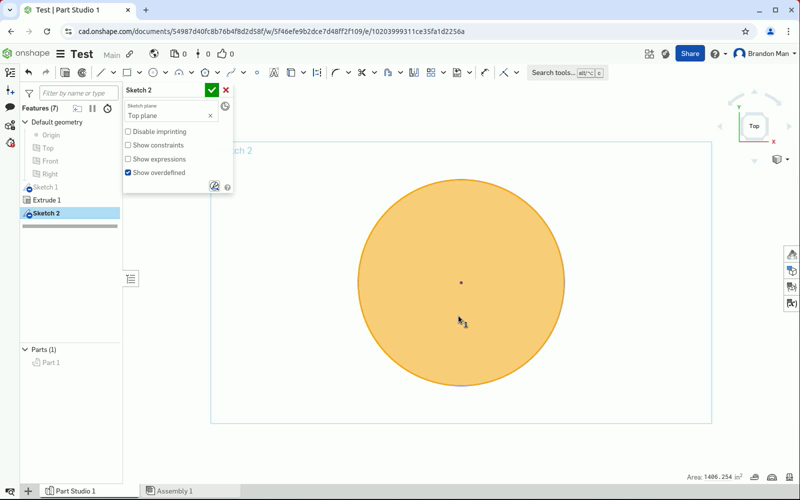
mouse_move(73, 352)
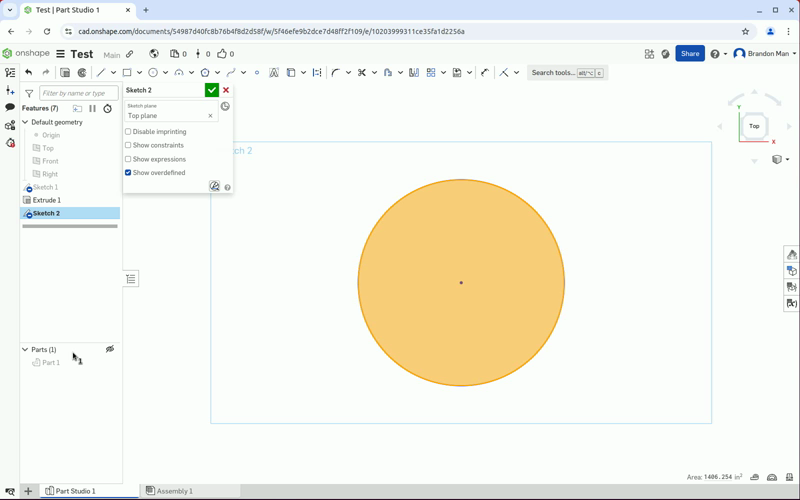
key(shift+y)
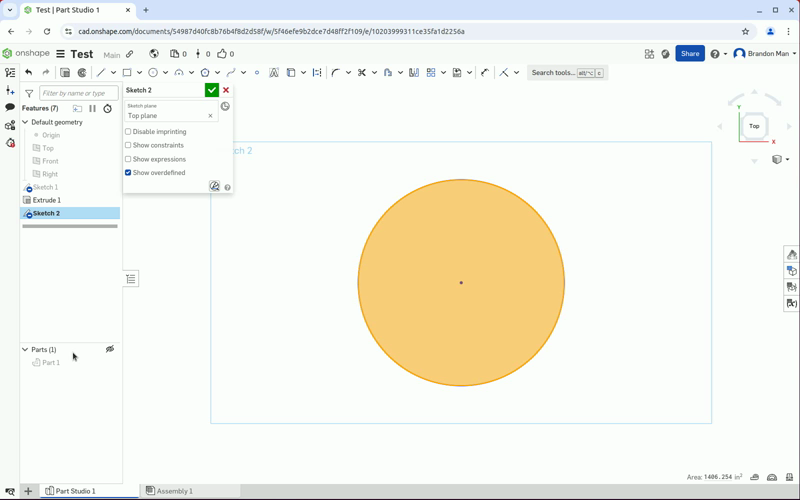
key(shift+e)
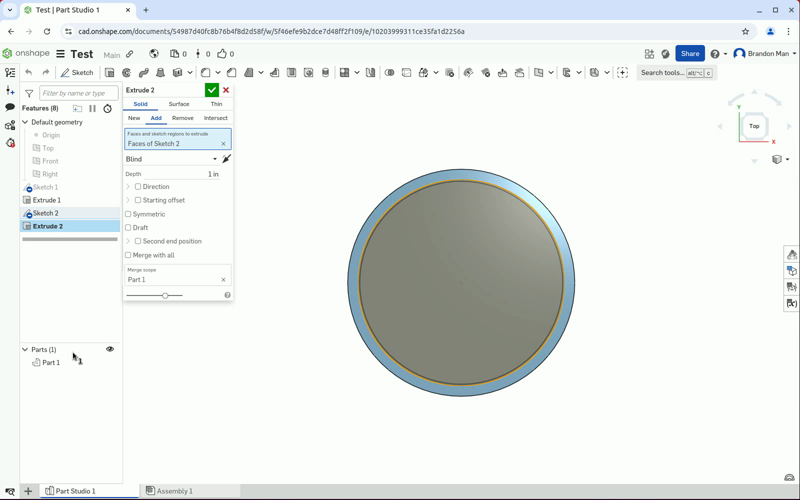
mouse_move(143, 106)
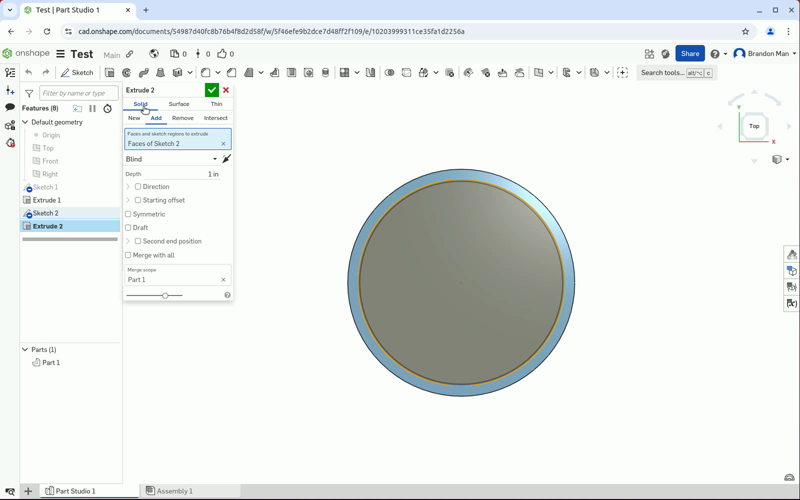
click(143, 106)
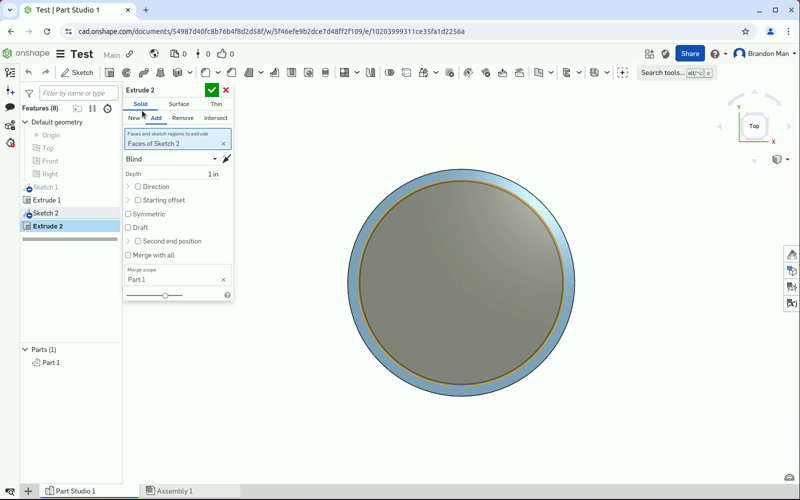
mouse_move(137, 120)
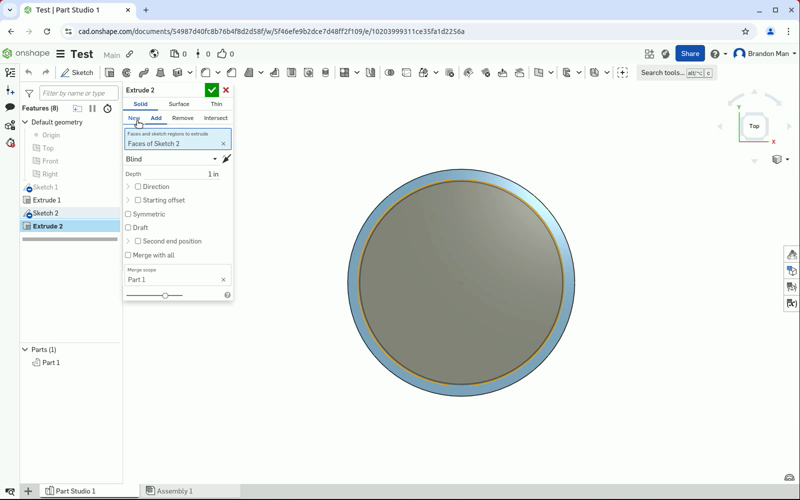
click(137, 120)
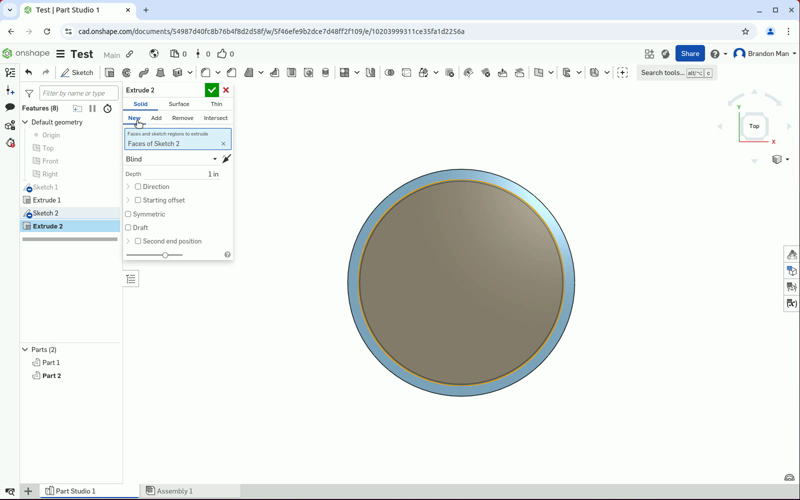
key(tab, 4)
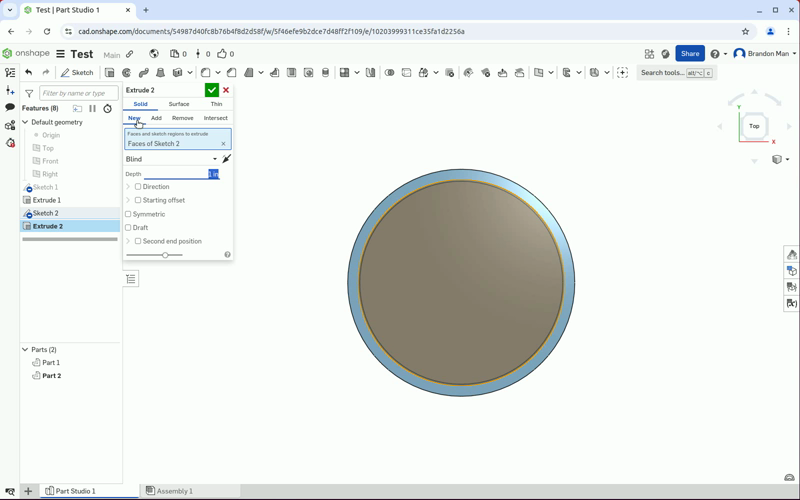
text(7.462)
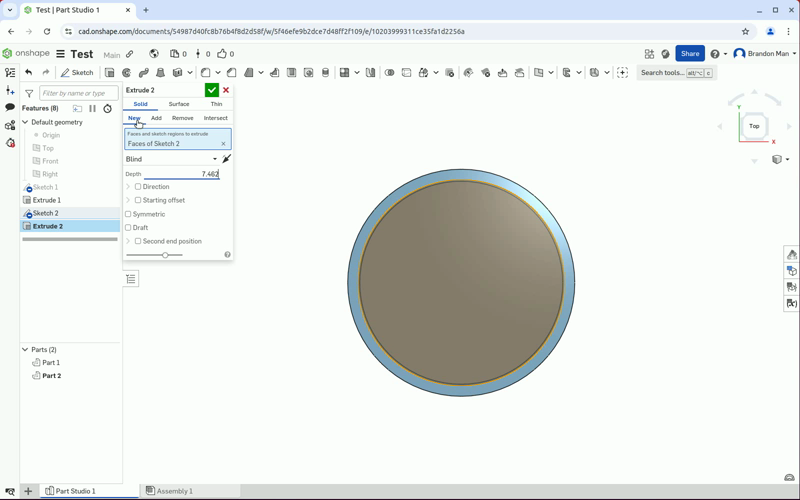
key(enter)
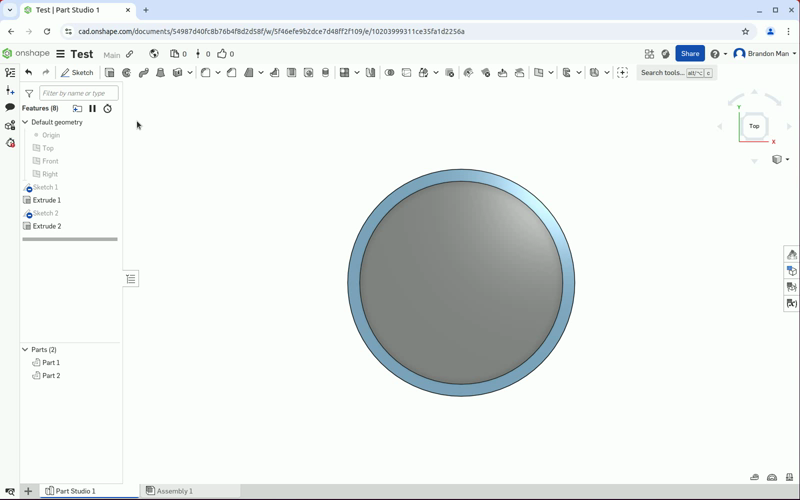
key(shift+h)
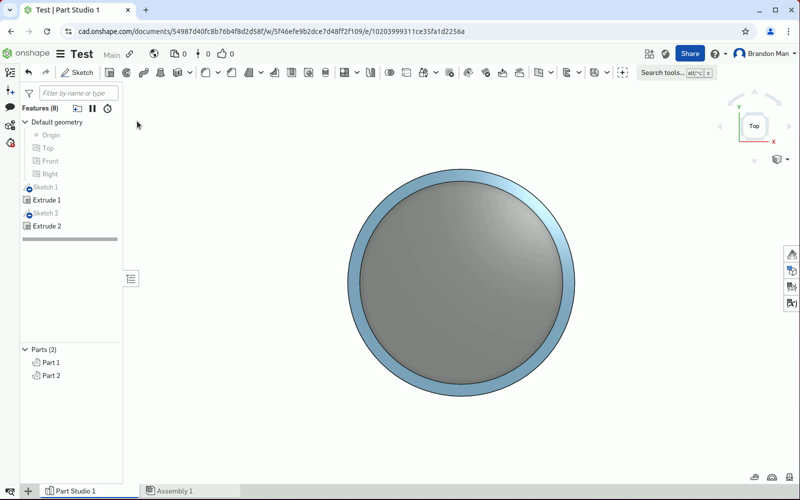
key(shift+h)
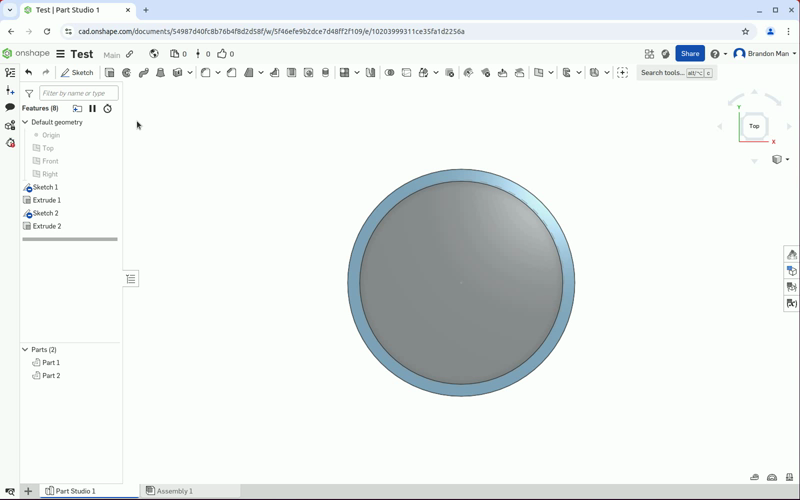
key(shift+7)
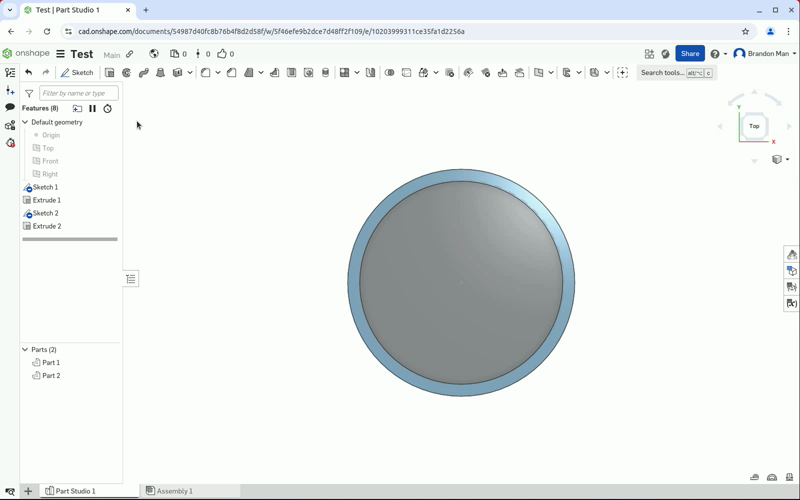
key(up, 3)
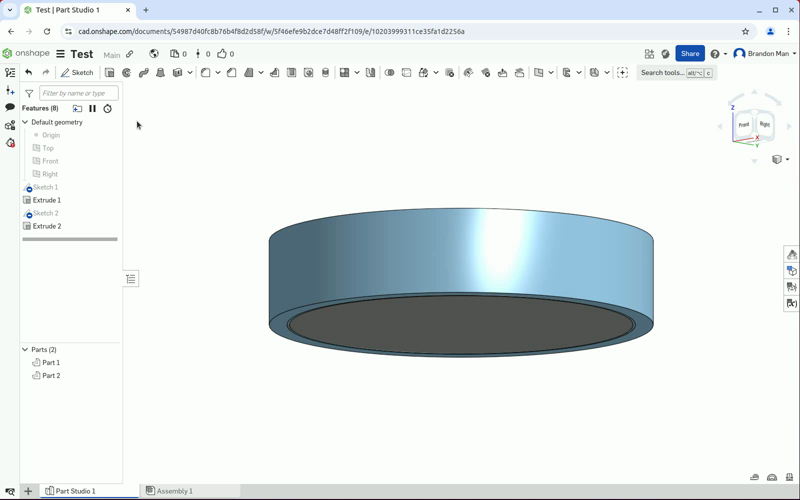
key(left, 3)
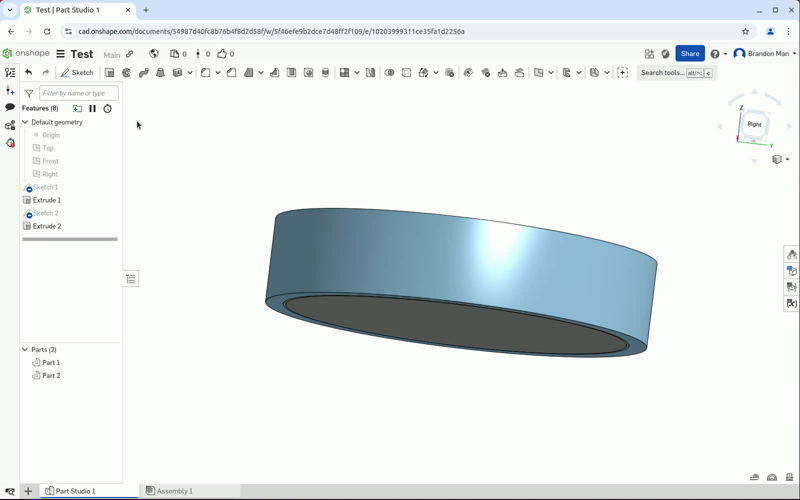
key(right, 3)
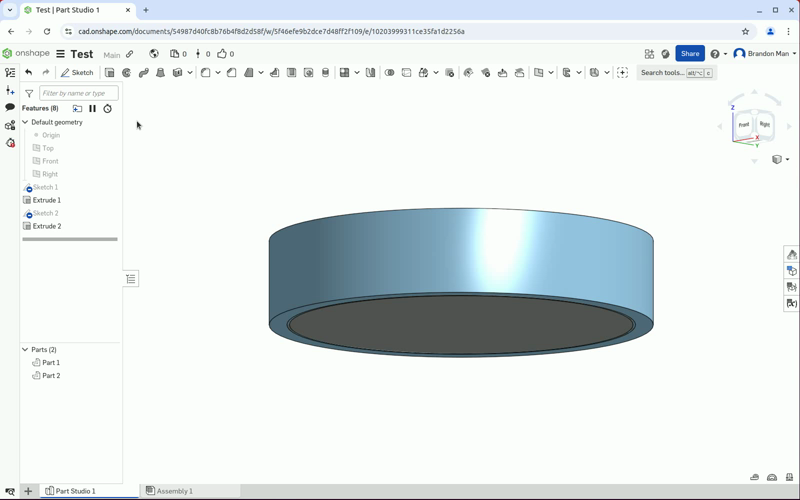
key(down, 3)
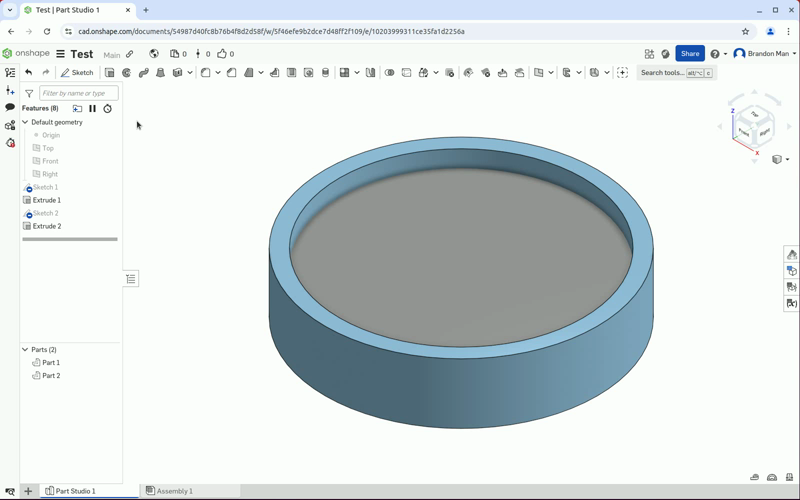
mouse_move(73, 189)
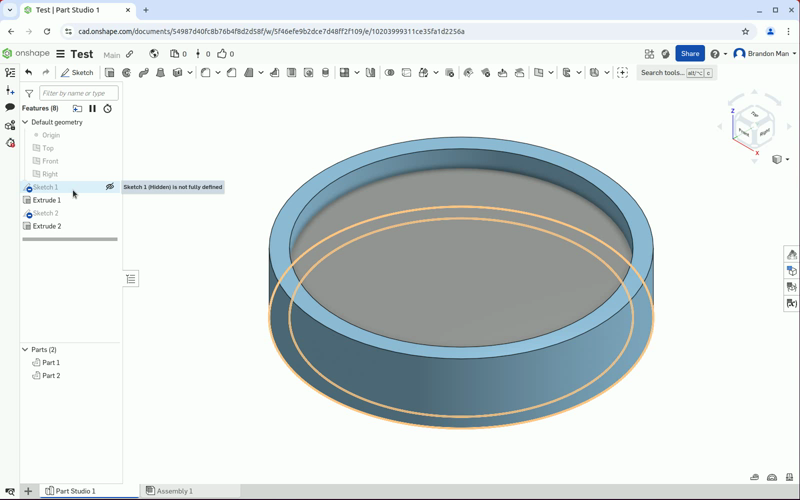
click(73, 189)